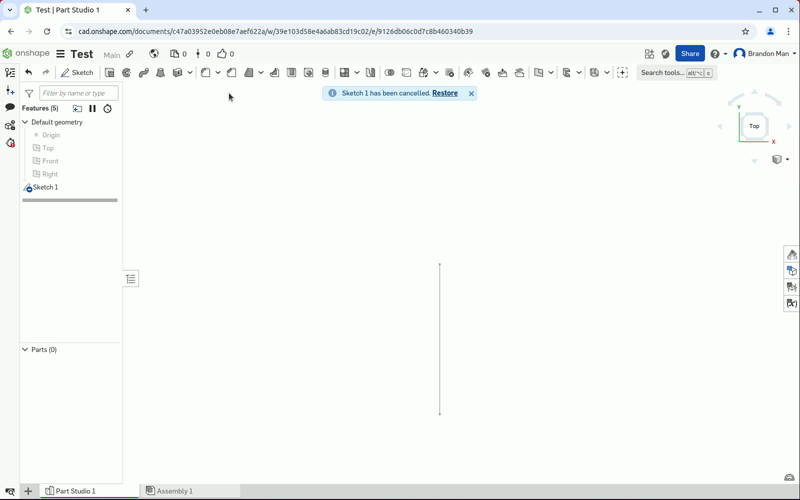
key(shift+h)
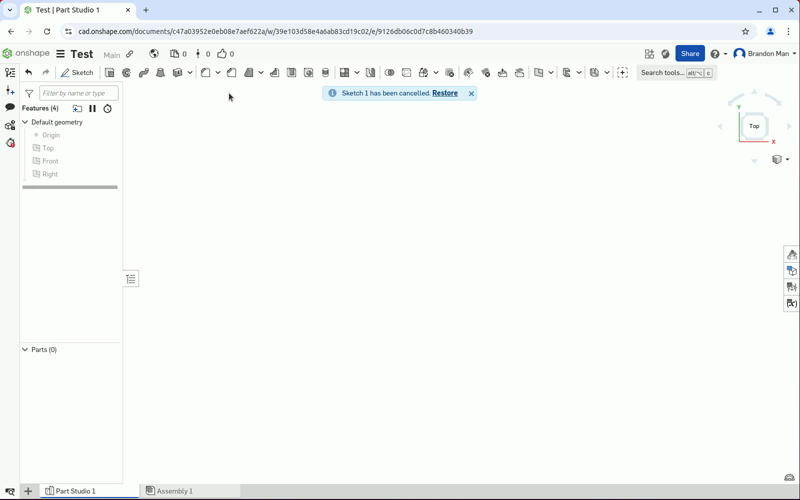
key(shift+s)
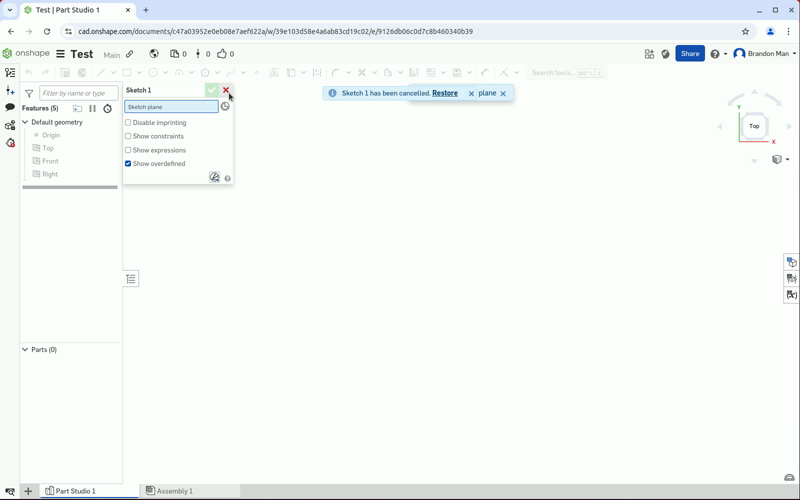
mouse_move(73, 150)
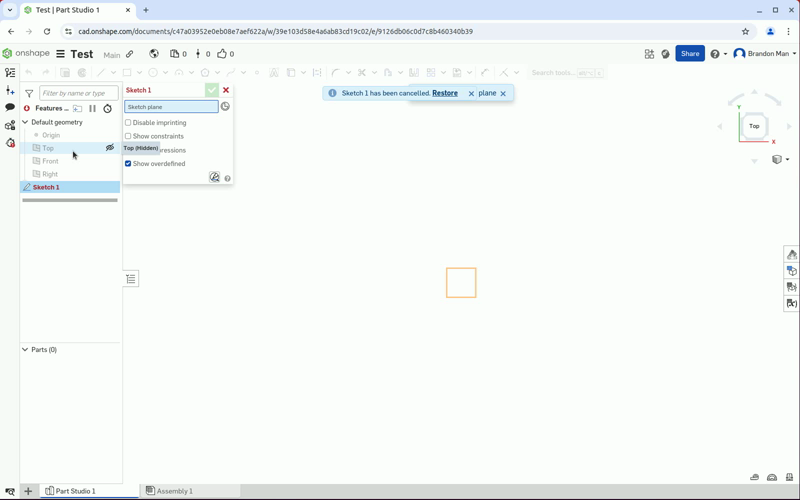
click(73, 150)
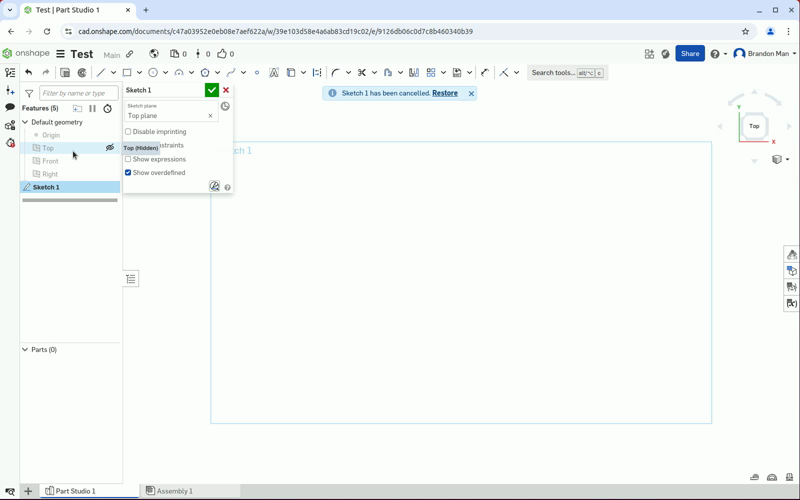
mouse_move(73, 352)
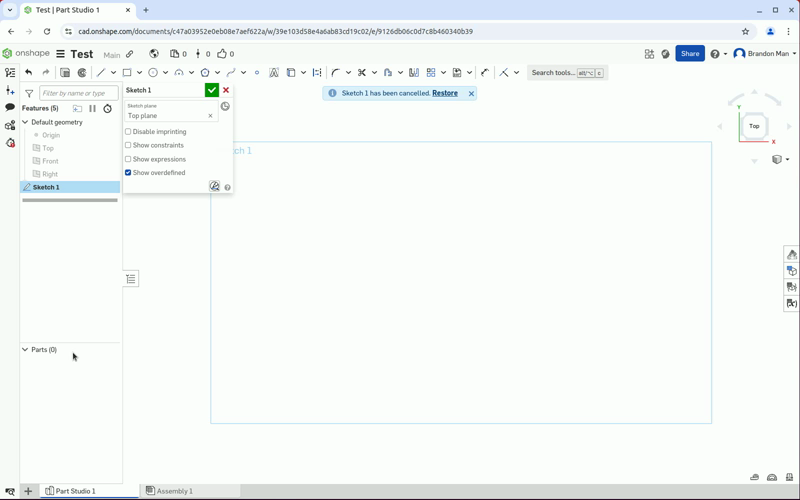
key(y)
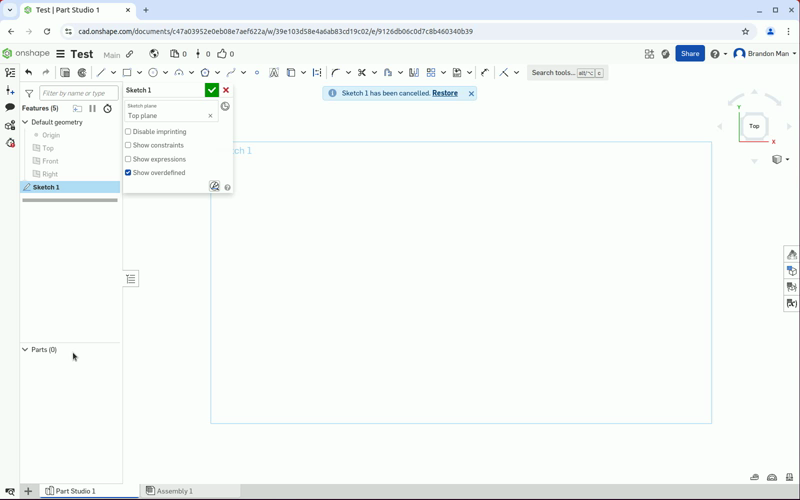
key(c)
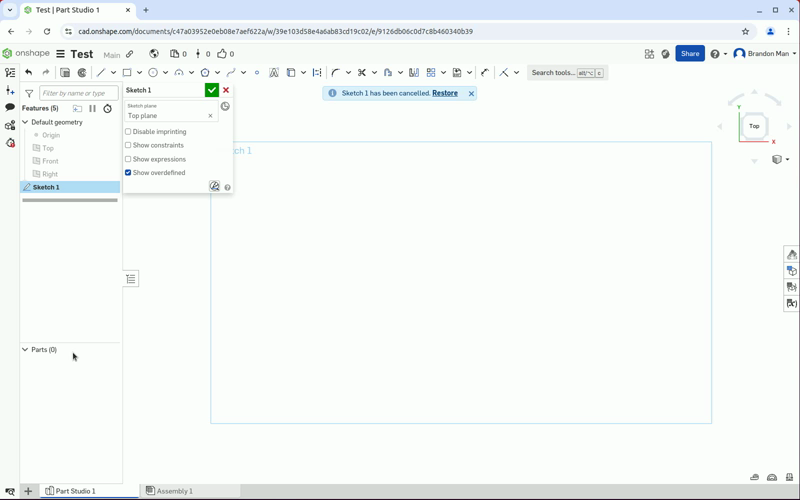
key_down(shift)
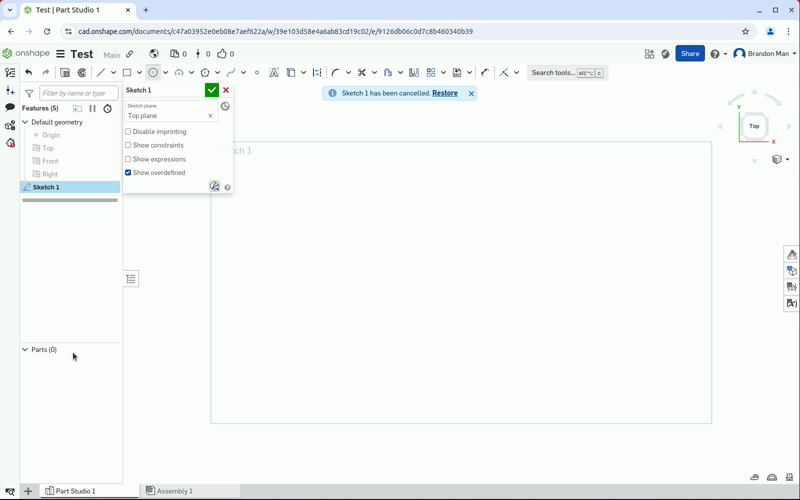
mouse_move(461, 282)
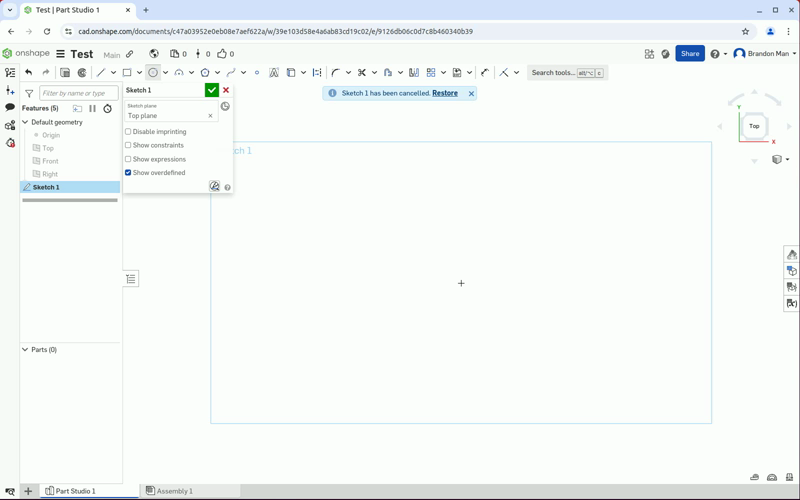
click(461, 282)
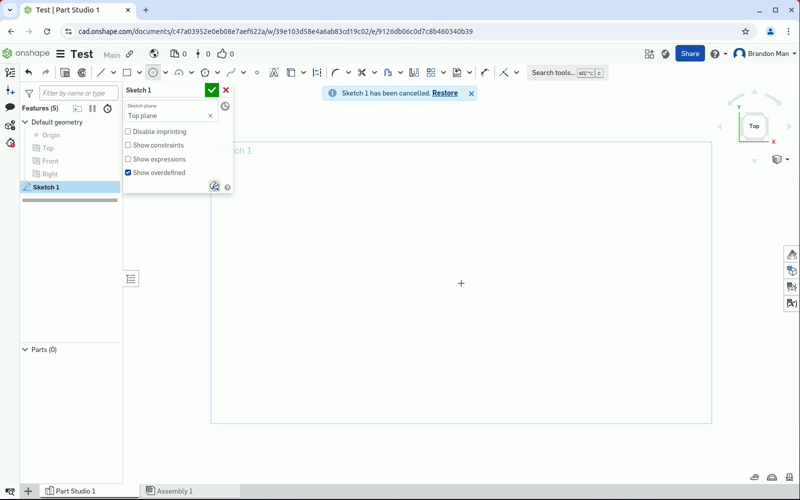
key_up(shift)
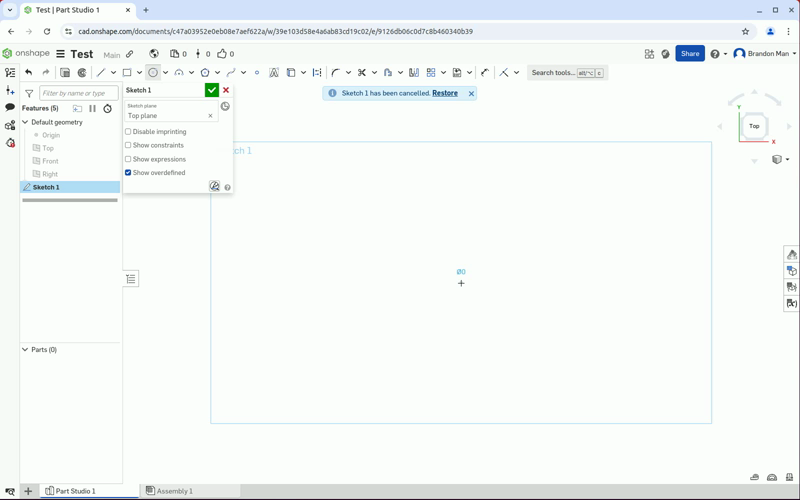
mouse_move(574, 282)
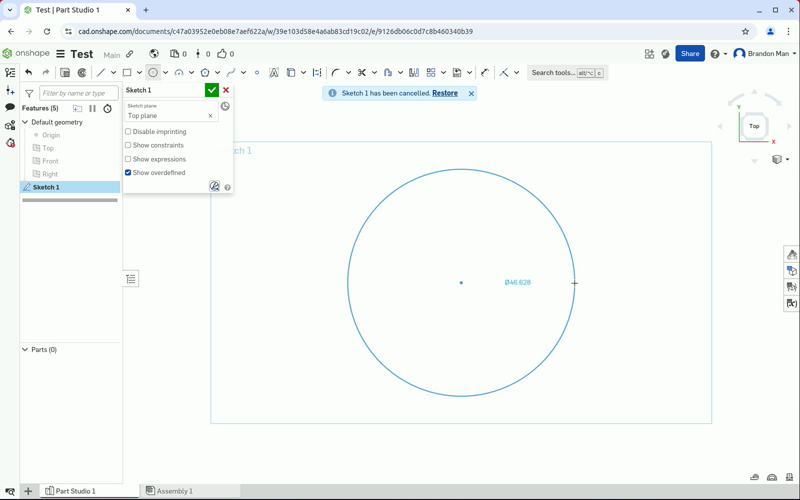
click(574, 282)
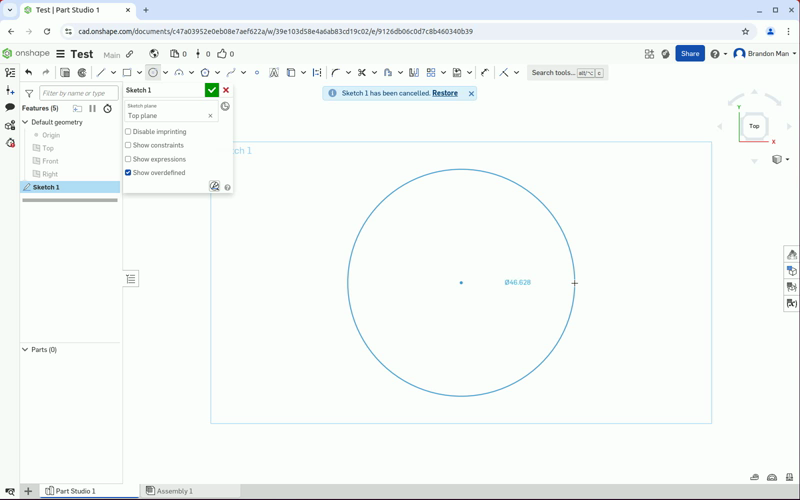
key(esc)
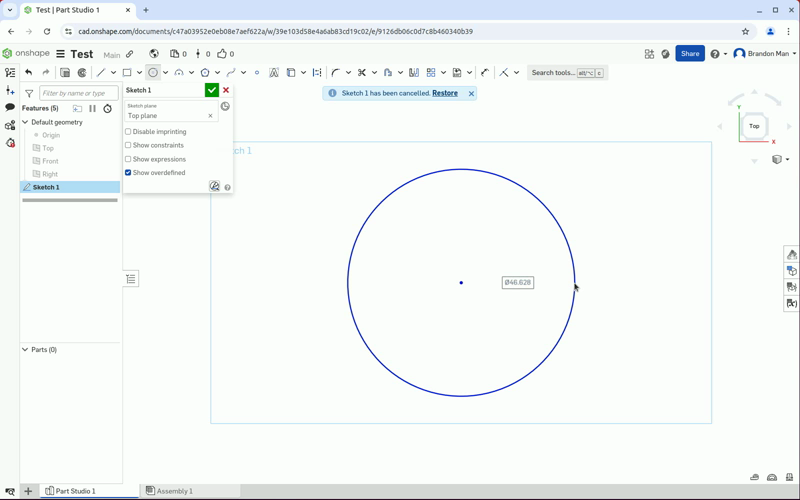
mouse_move(400, 232)
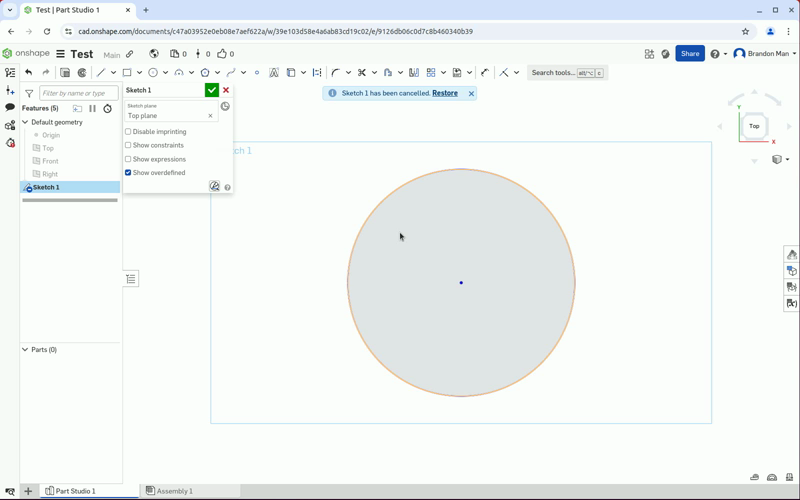
click(400, 232)
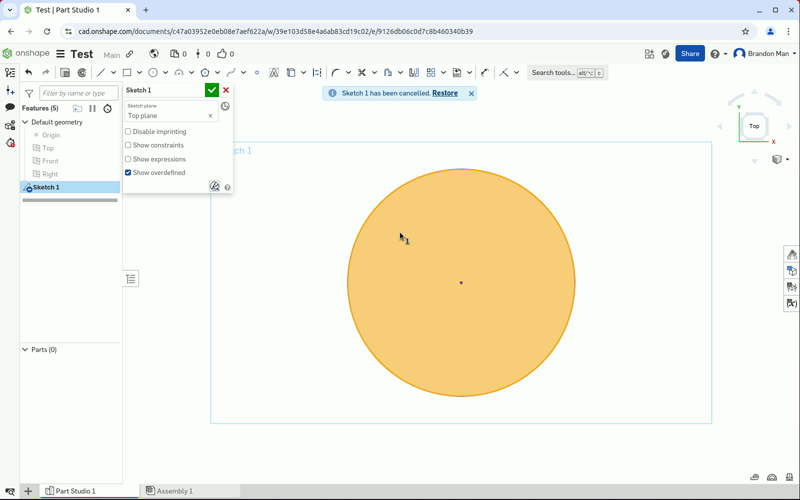
mouse_move(73, 352)
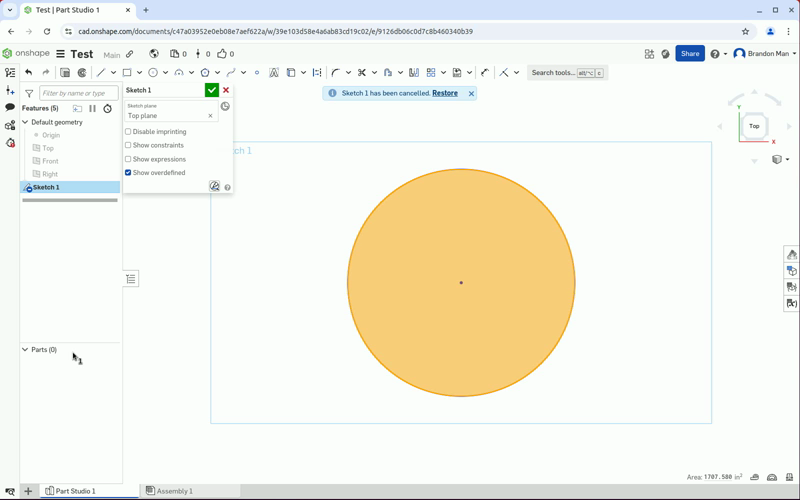
key(shift+y)
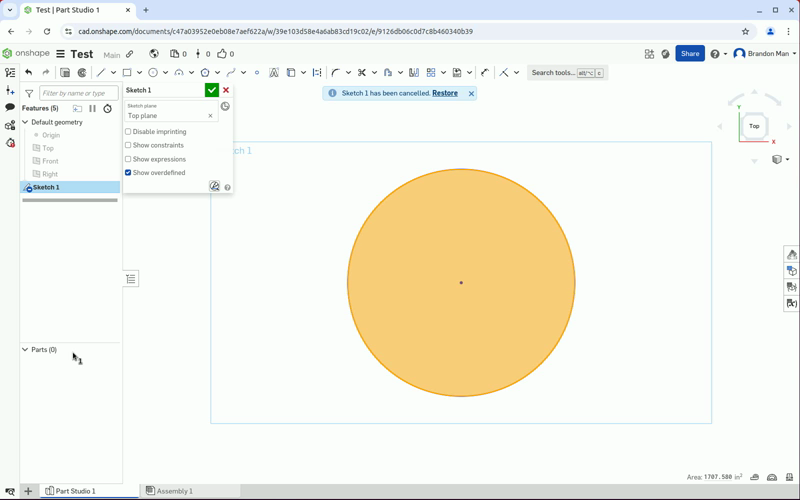
key(shift+e)
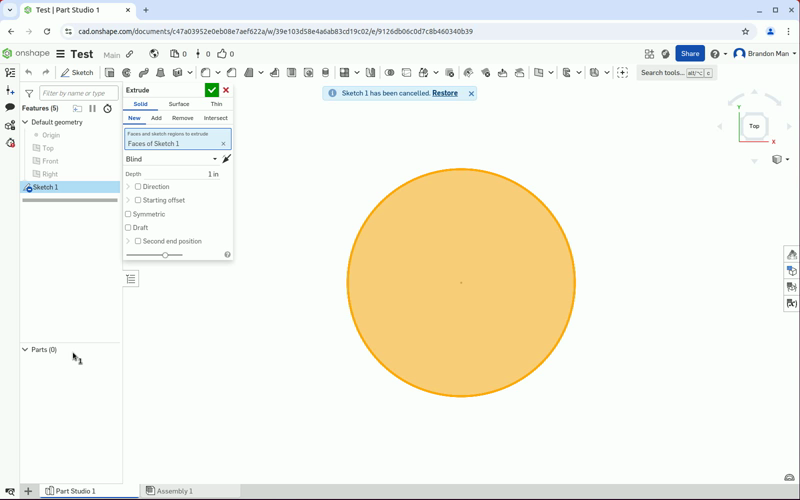
mouse_move(143, 106)
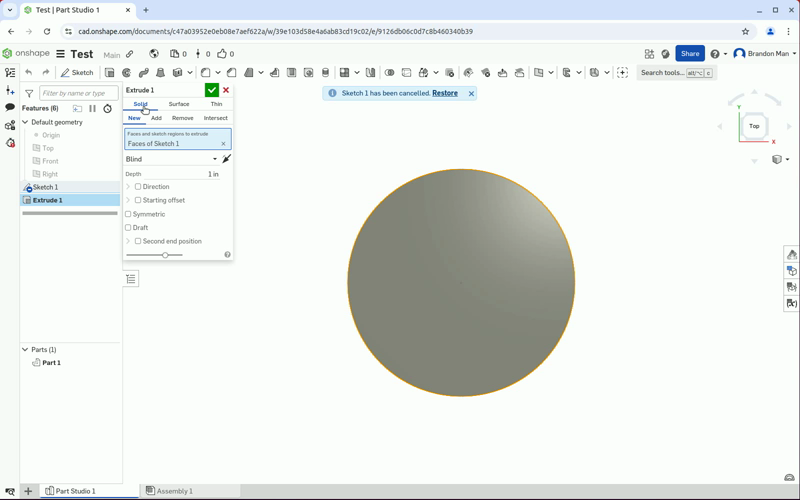
click(143, 106)
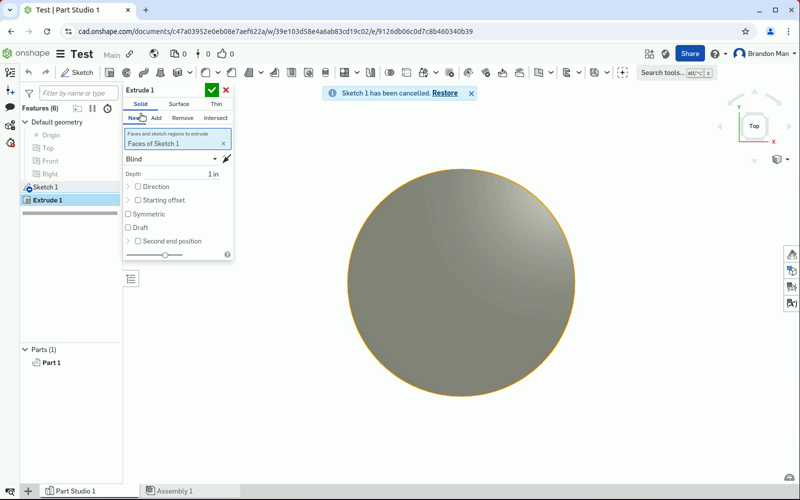
mouse_move(137, 120)
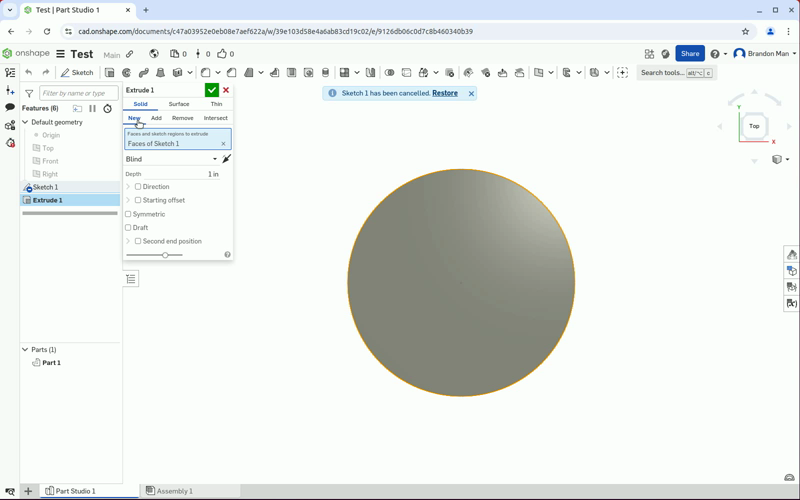
click(137, 120)
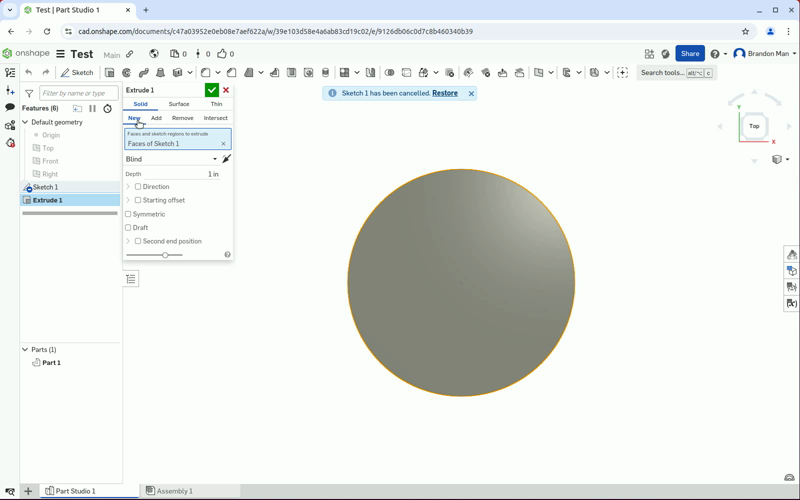
key(tab, 4)
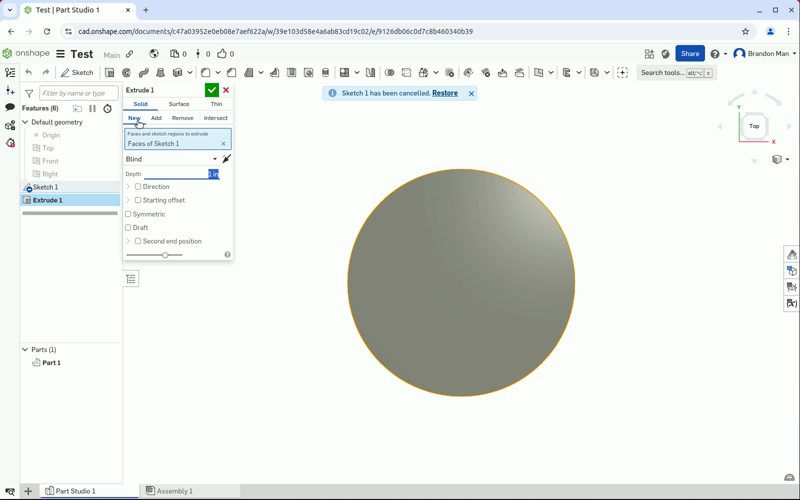
text(-4.574)
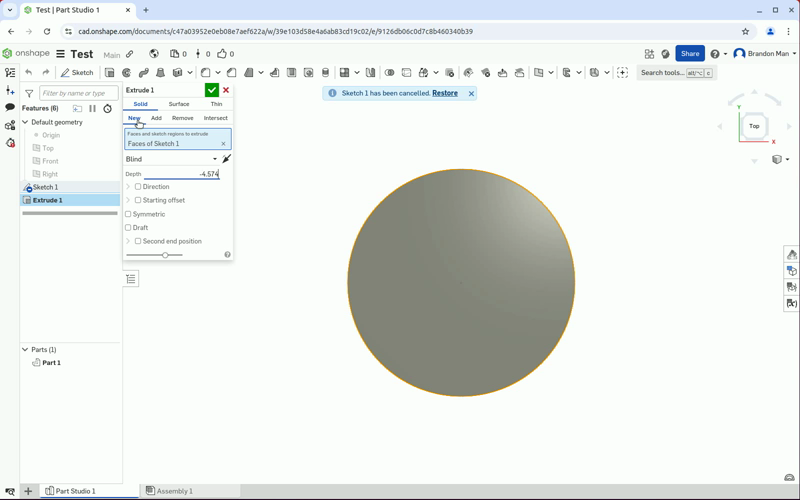
key(enter)
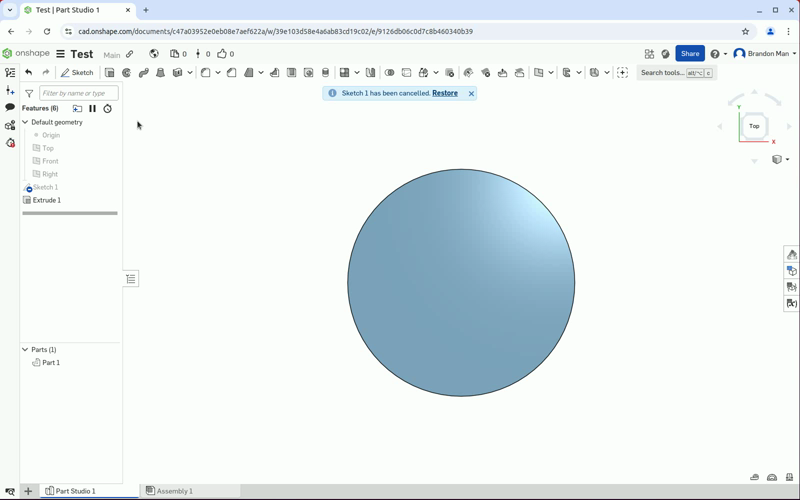
key(shift+h)
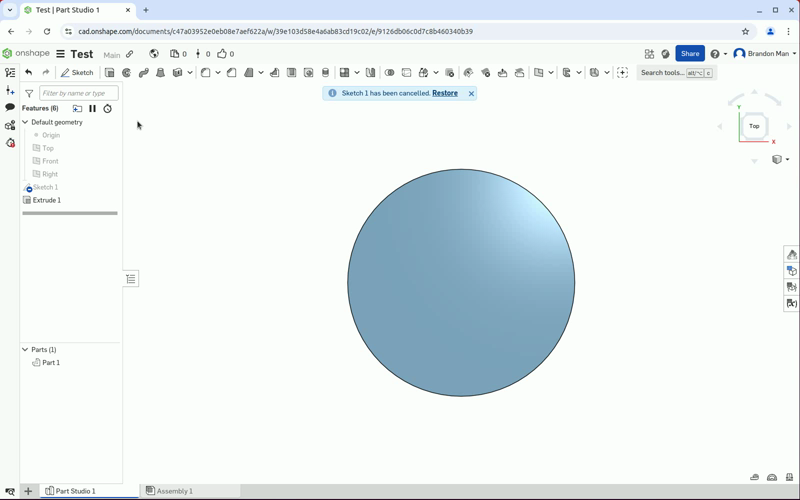
key(shift+h)
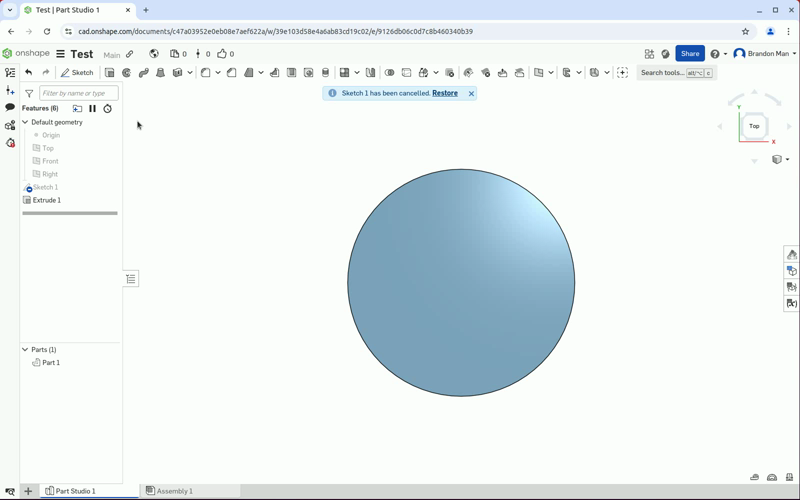
mouse_move(73, 189)
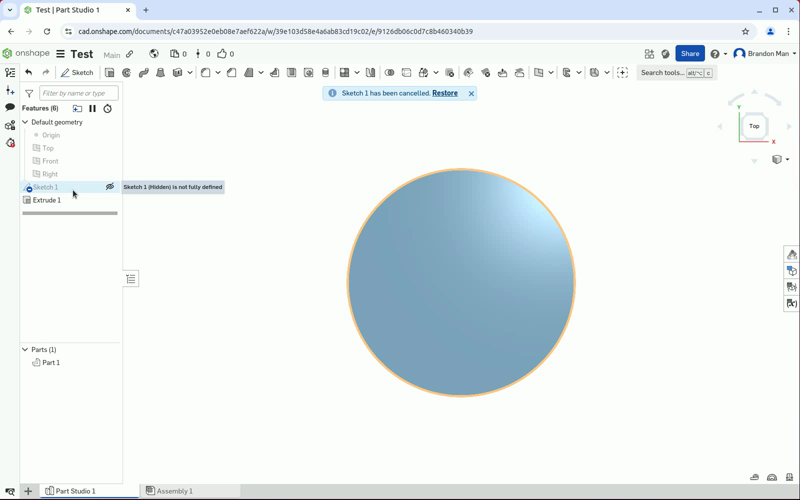
click(73, 189)
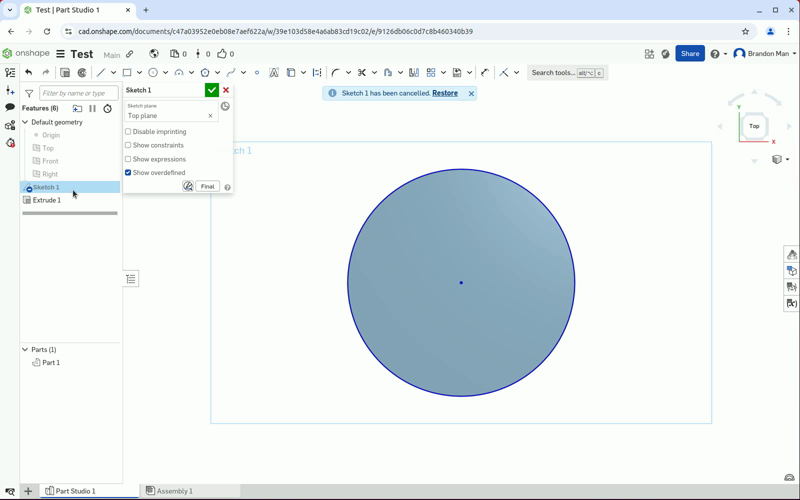
mouse_move(229, 92)
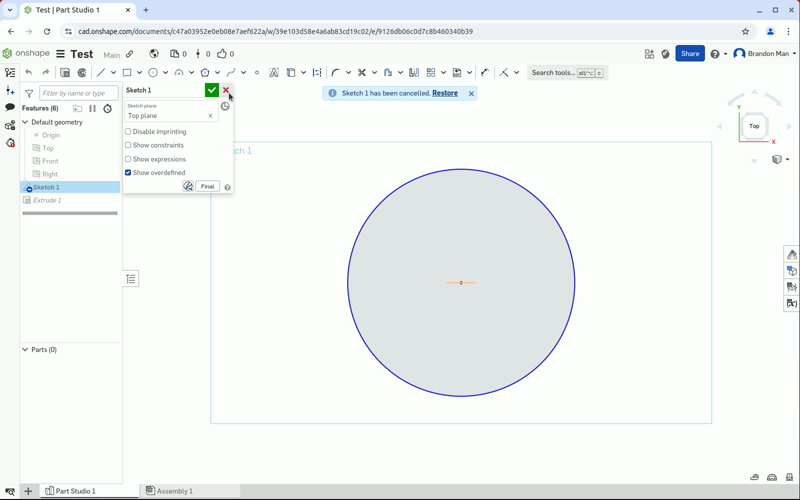
click(229, 92)
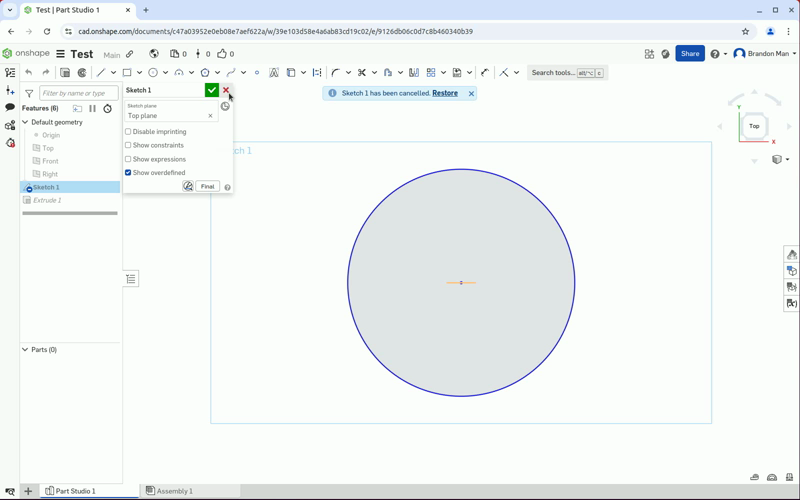
key(shift+s)
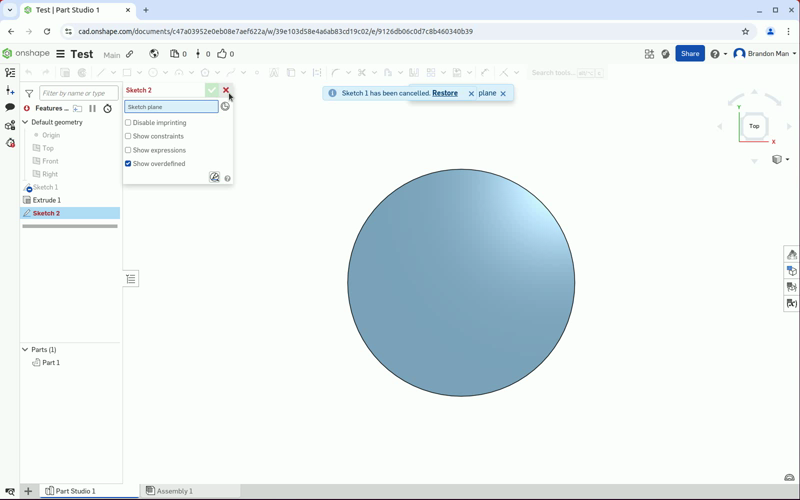
mouse_move(73, 150)
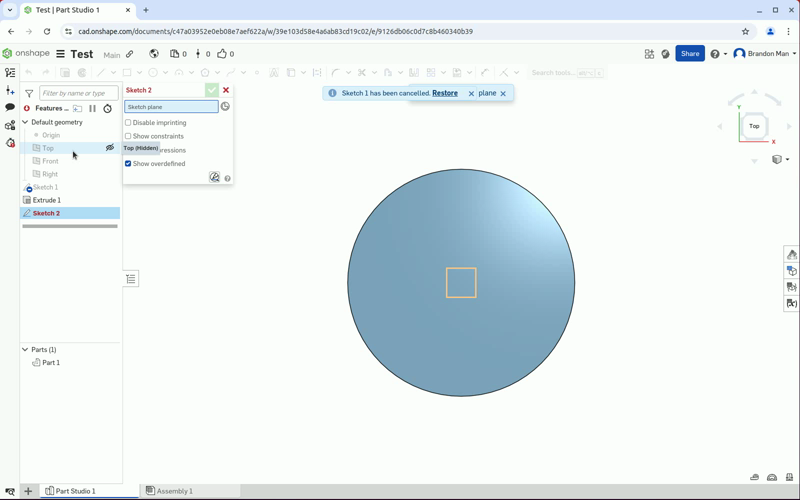
click(73, 150)
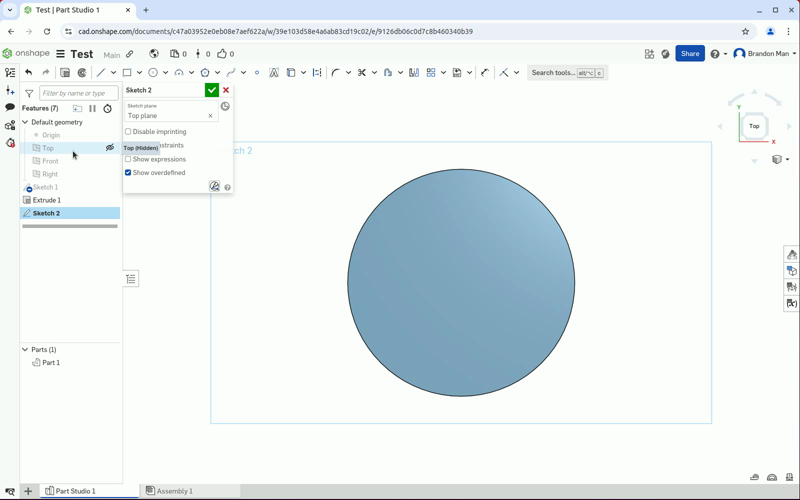
mouse_move(73, 352)
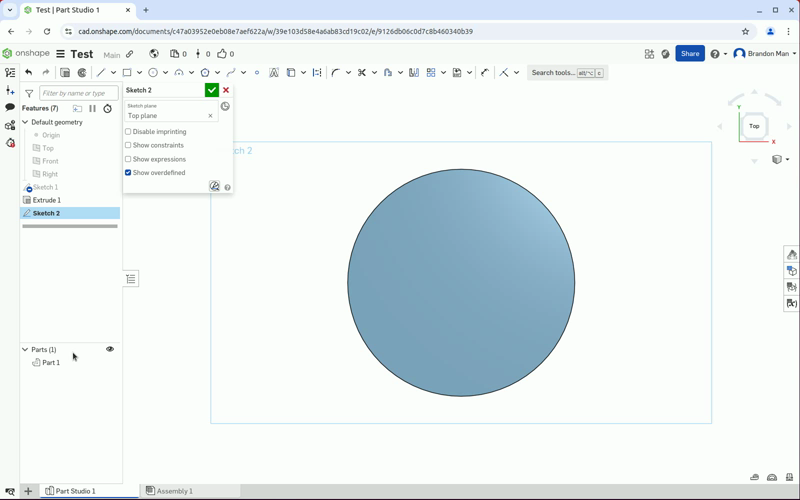
key(y)
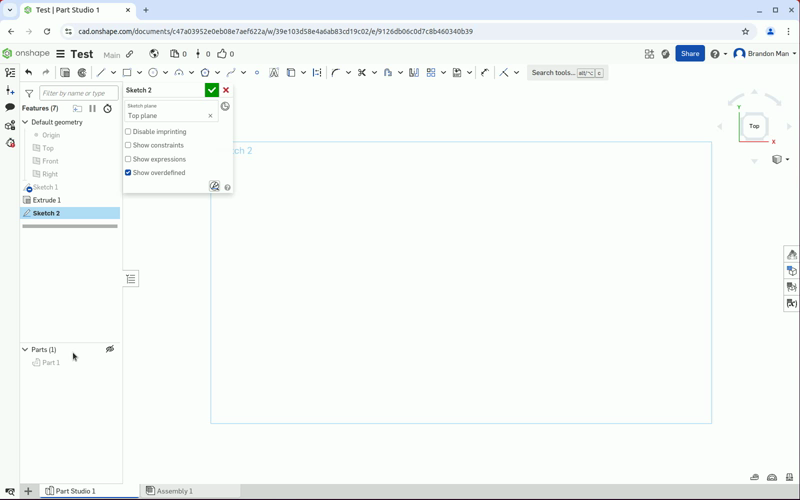
key(c)
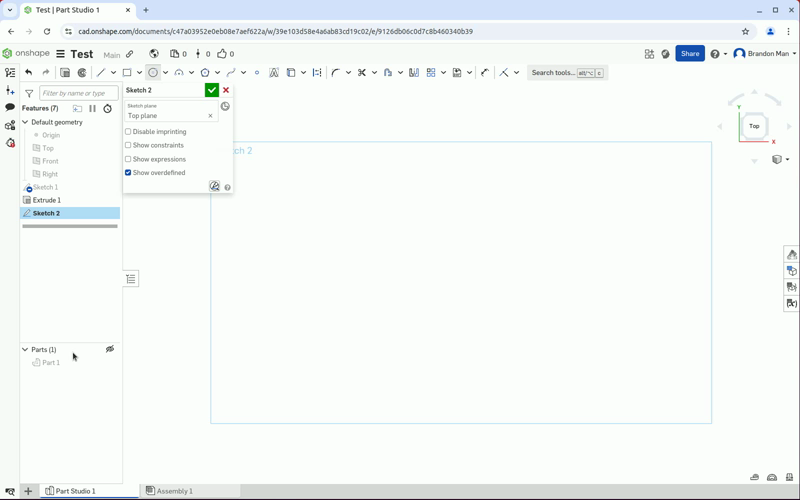
key_down(shift)
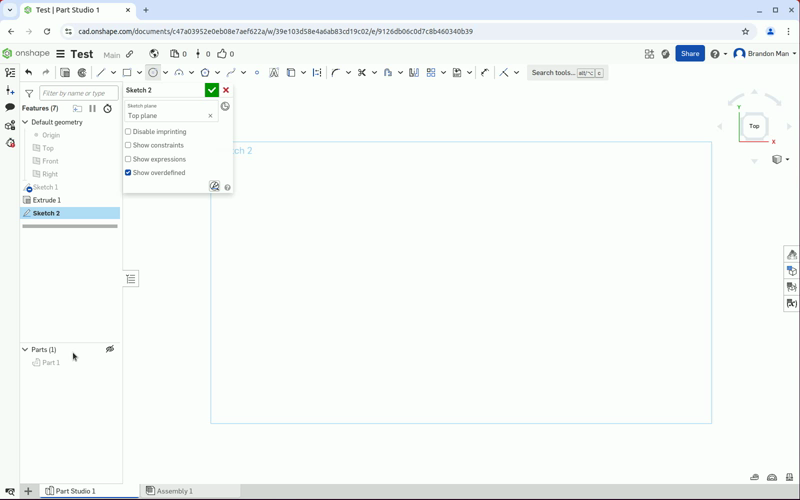
mouse_move(461, 282)
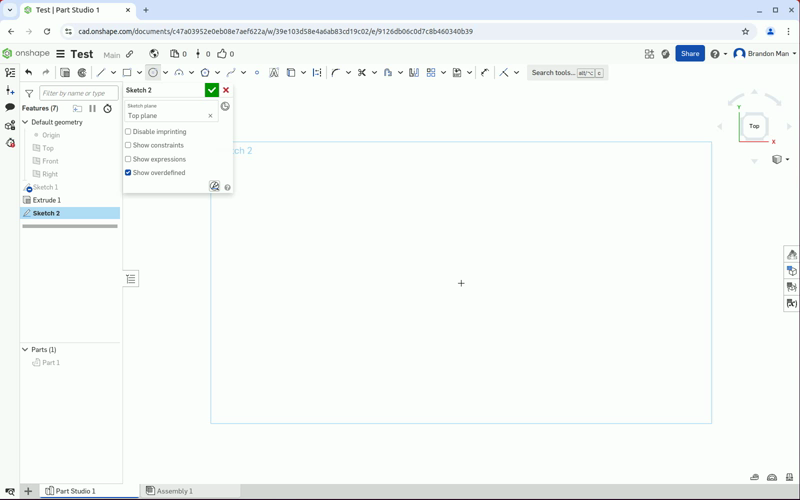
click(461, 282)
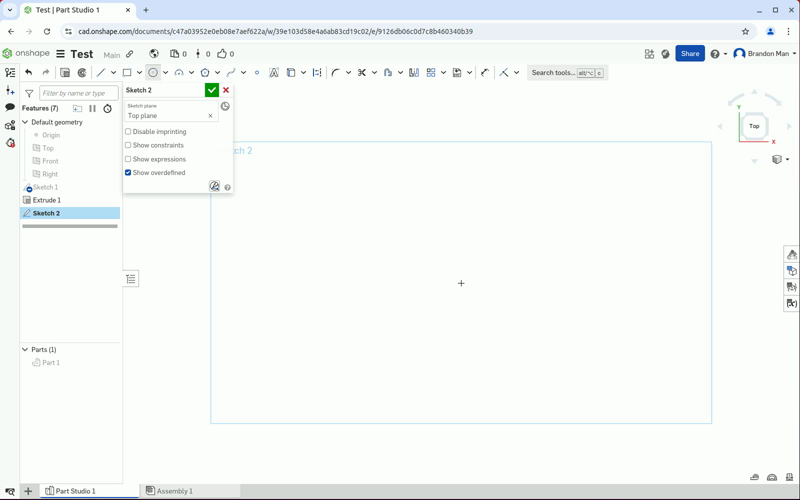
key_up(shift)
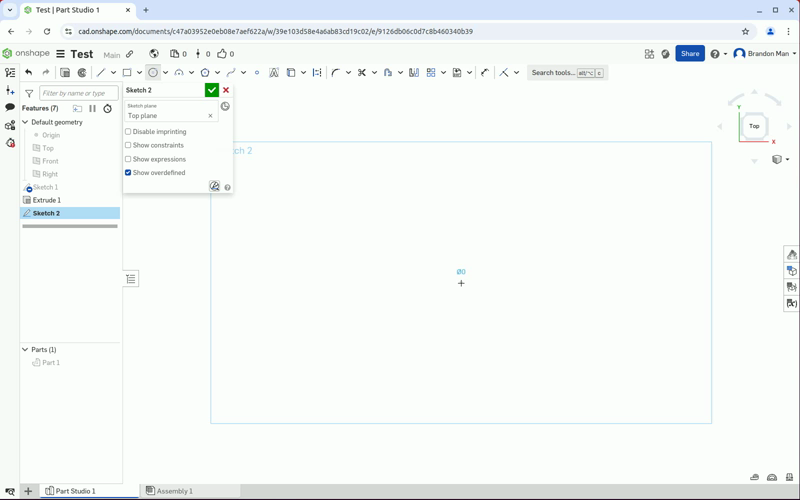
mouse_move(568, 282)
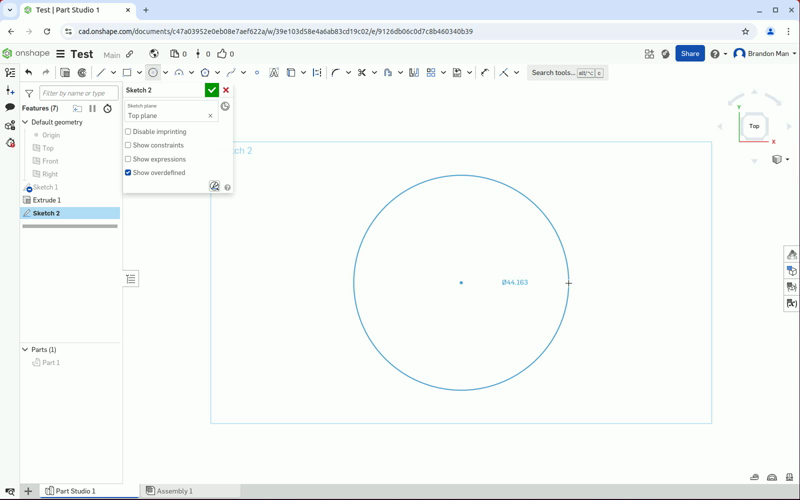
click(568, 282)
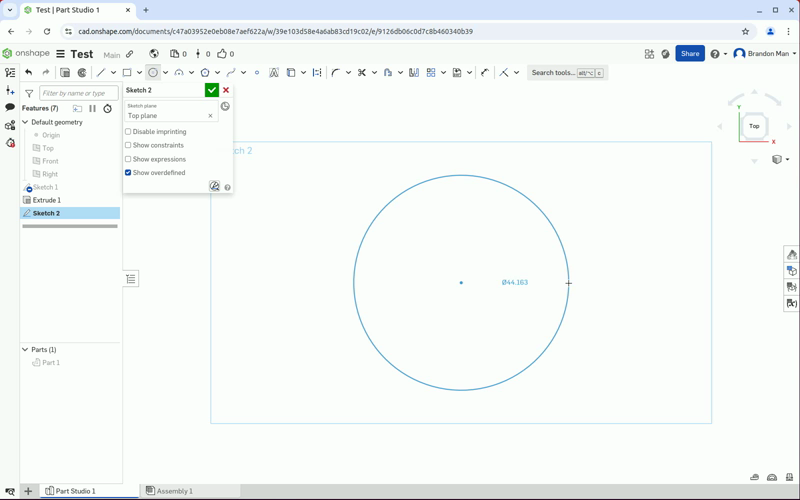
key(esc)
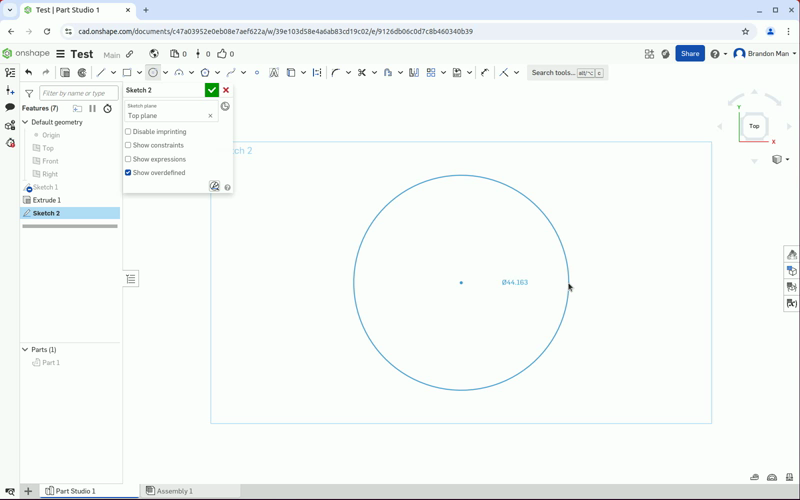
mouse_move(499, 267)
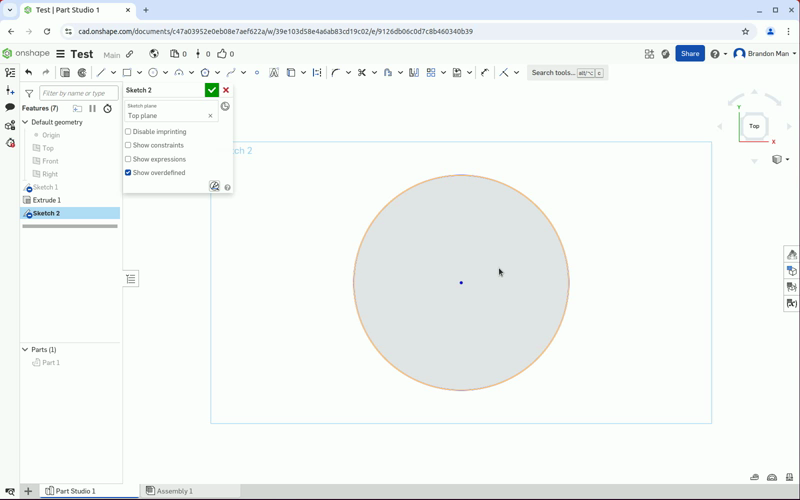
click(499, 267)
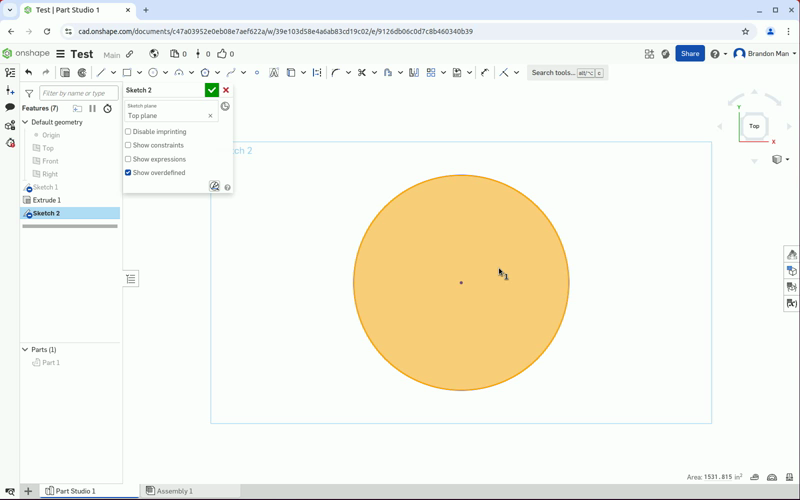
mouse_move(73, 352)
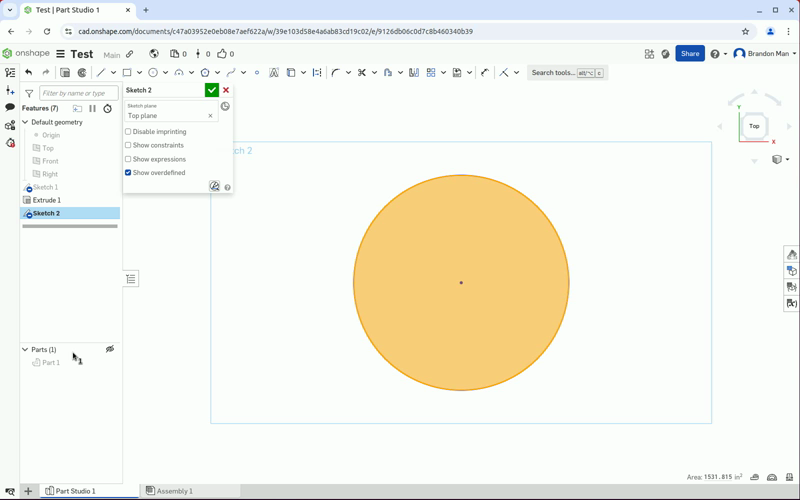
key(shift+y)
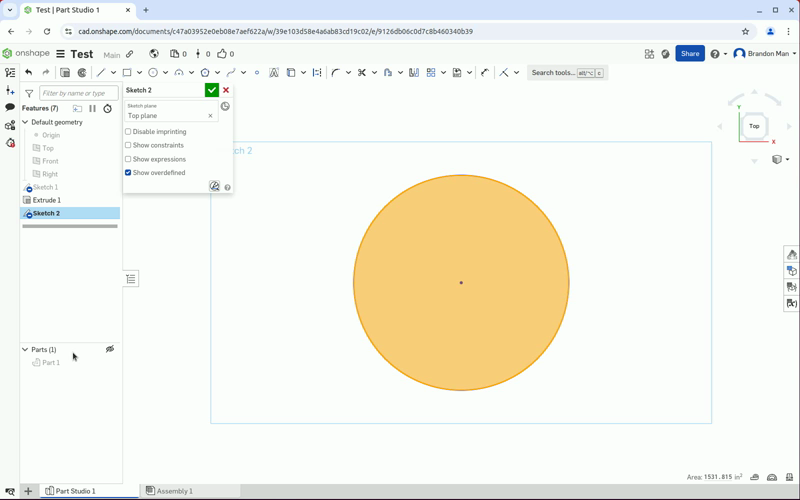
key(shift+e)
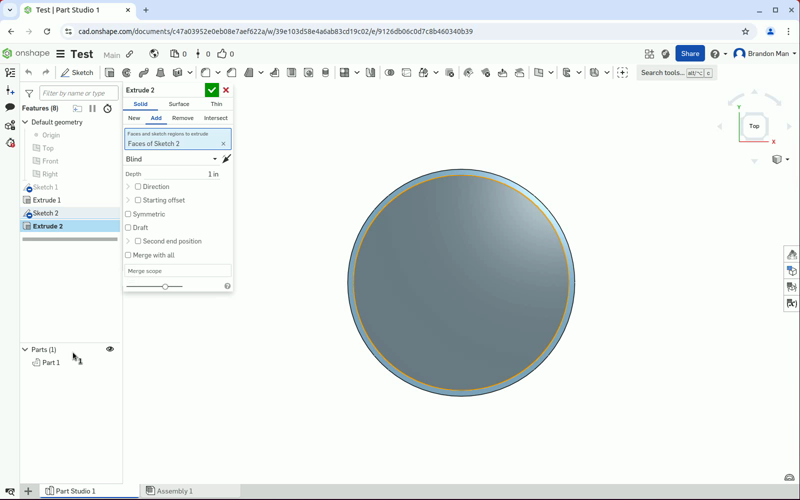
mouse_move(143, 106)
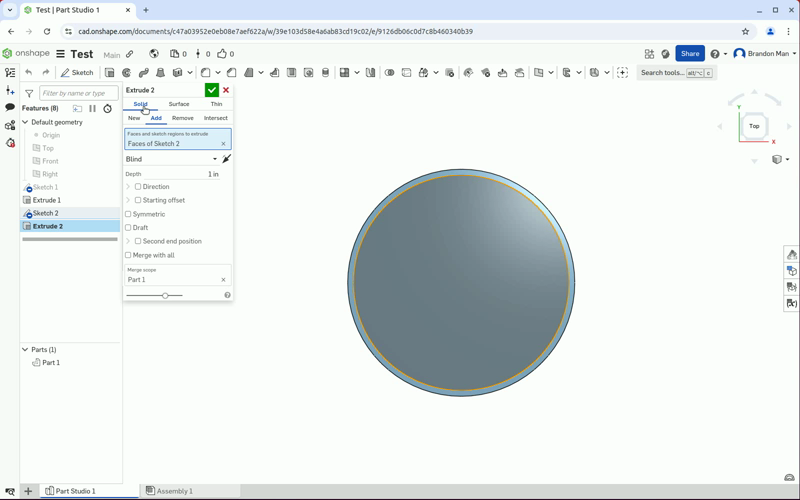
click(143, 106)
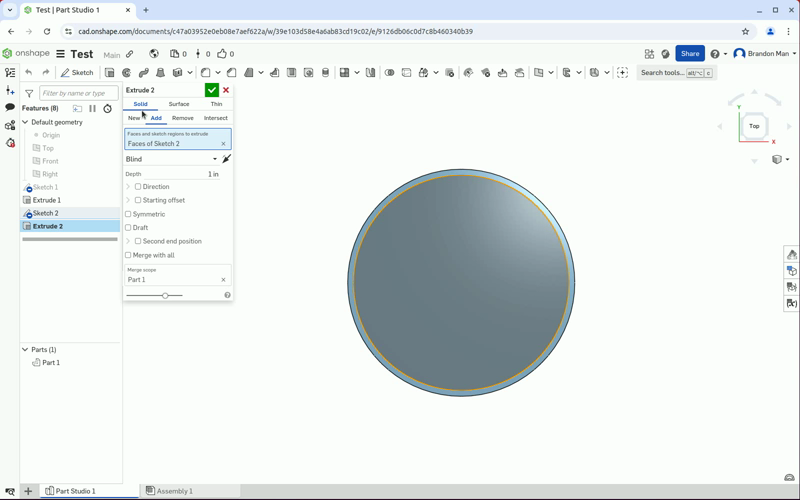
mouse_move(137, 120)
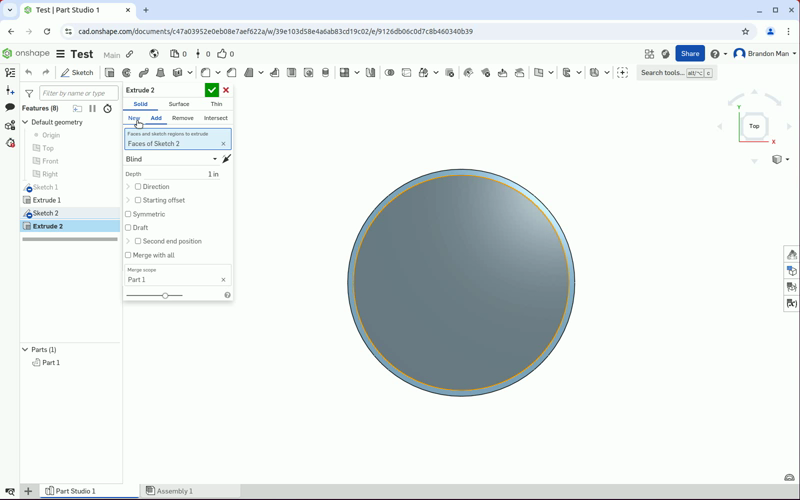
click(137, 120)
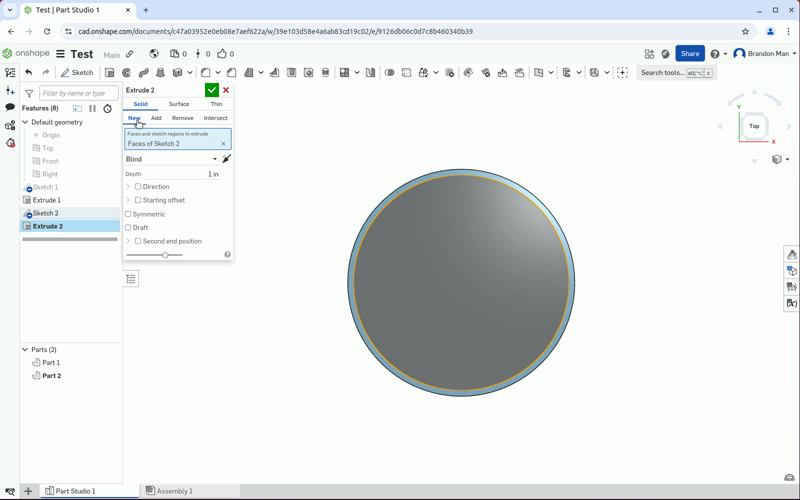
key(tab, 4)
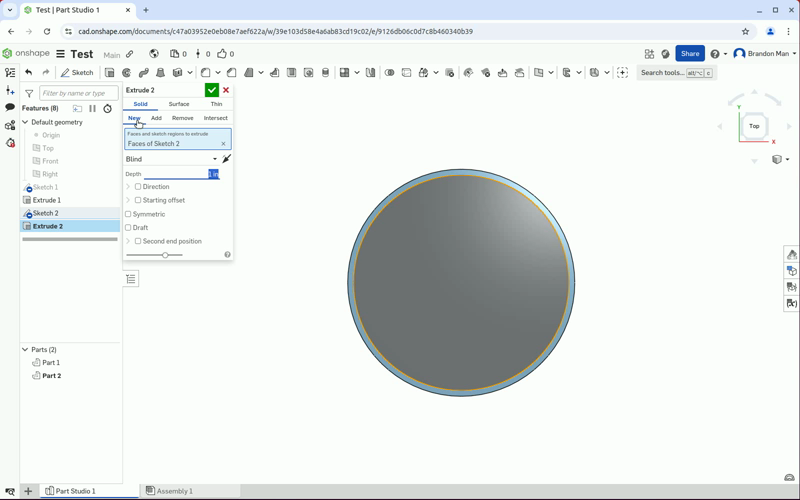
text(9.147)
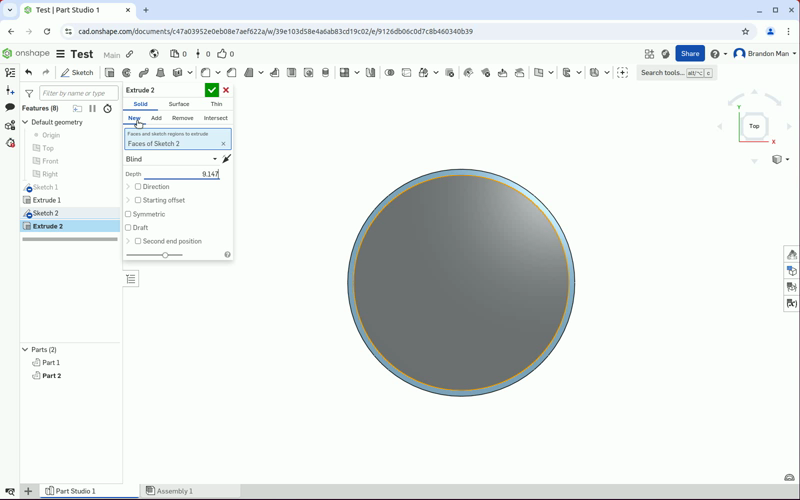
key(enter)
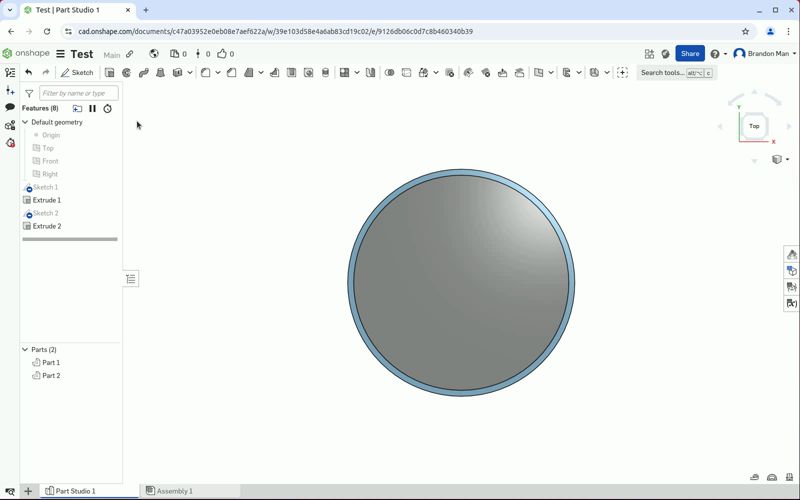
key(shift+h)
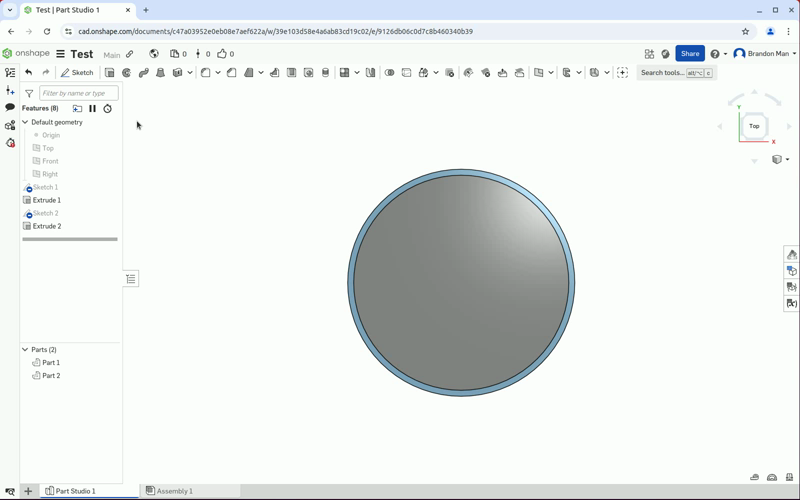
key(shift+h)
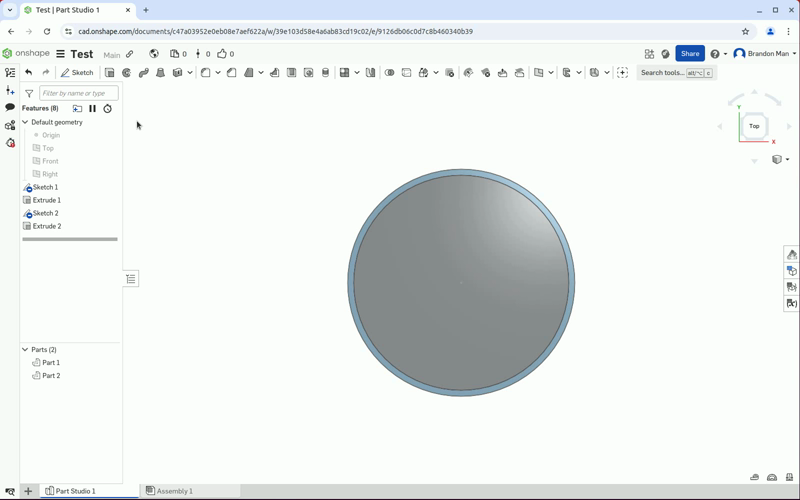
key(shift+7)
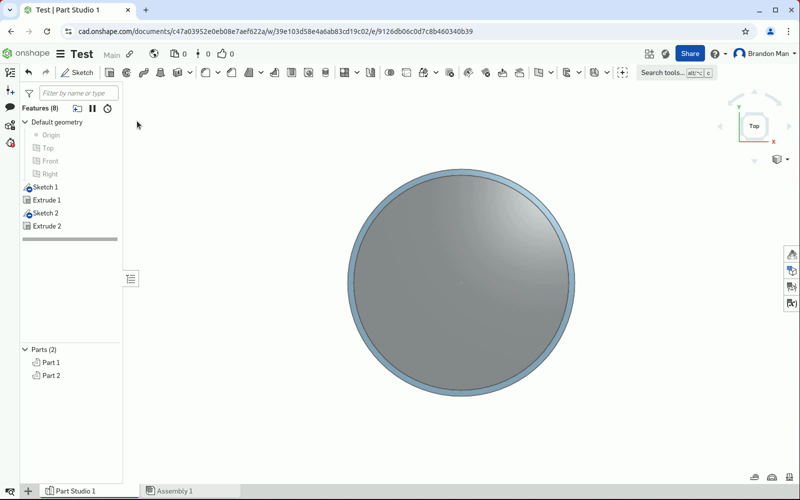
key(up, 3)
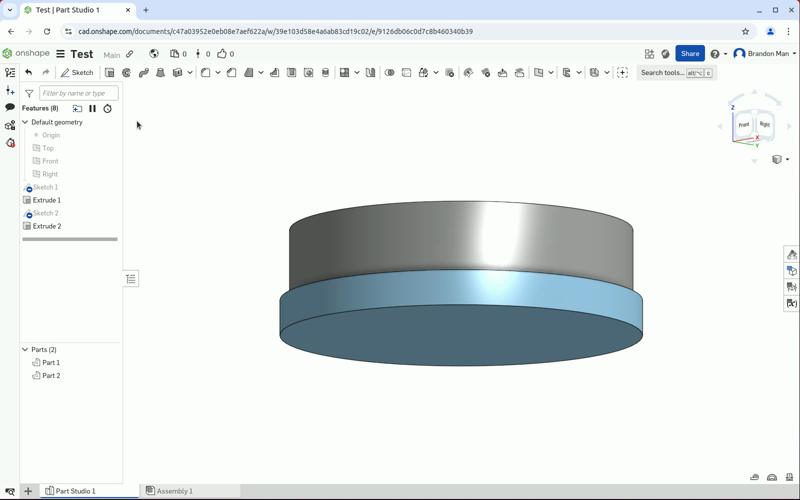
key(left, 3)
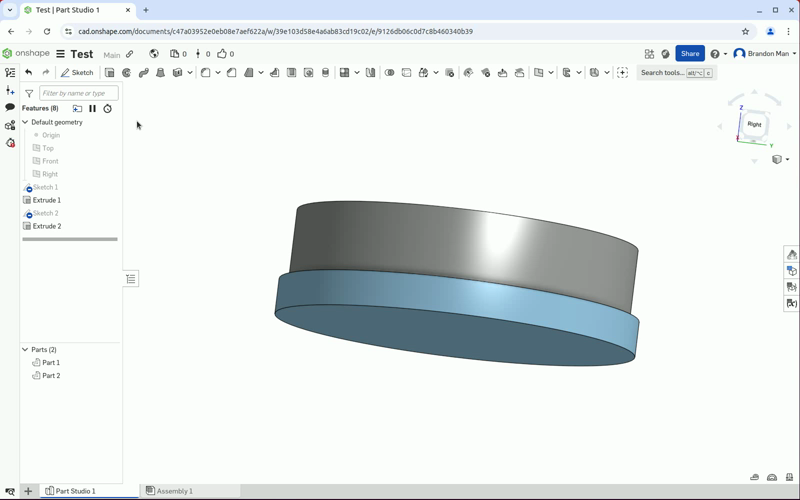
key(right, 3)
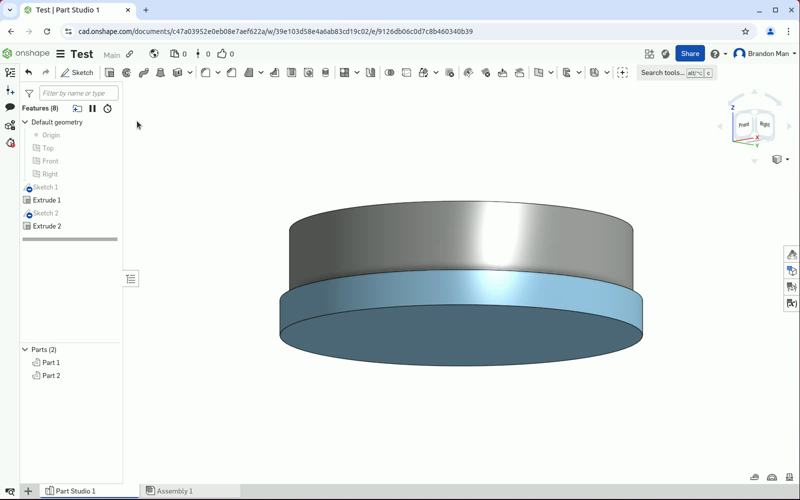
key(down, 3)
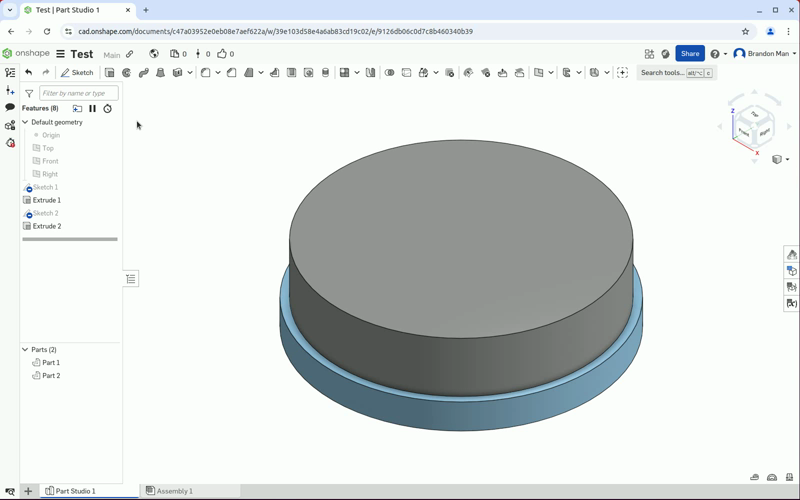
mouse_move(73, 189)
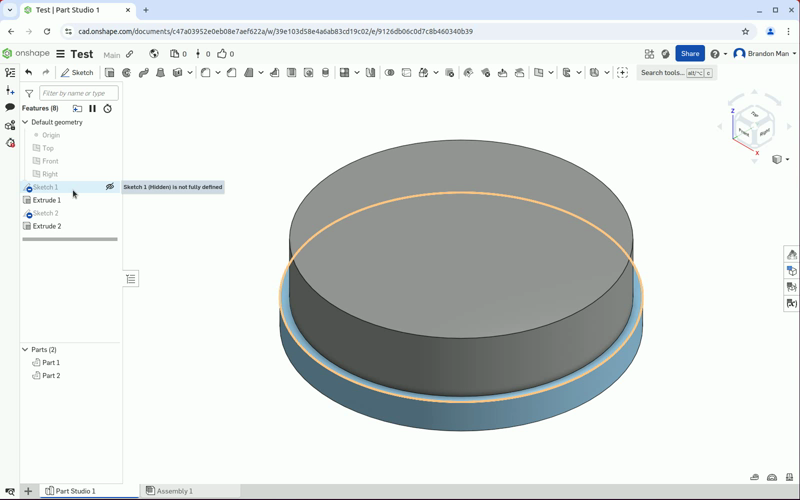
click(73, 189)